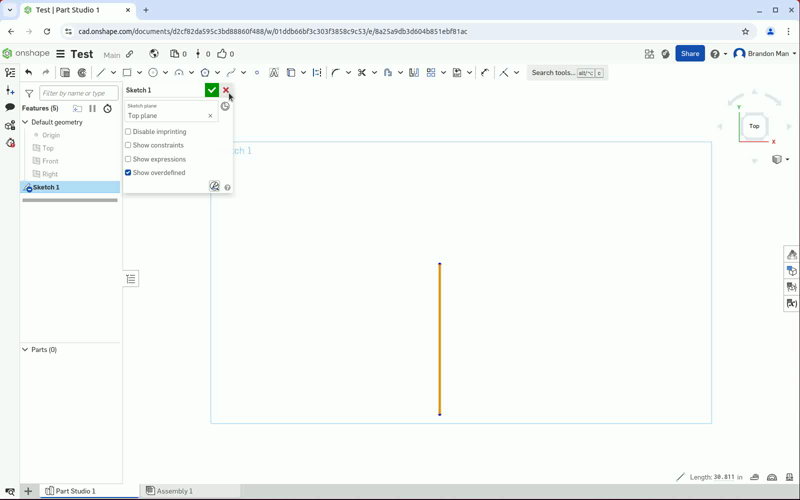
key(shift+h)
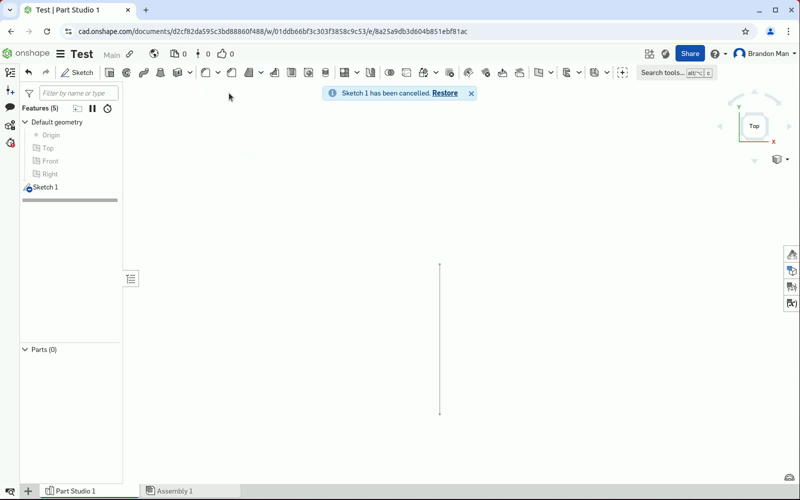
key(shift+s)
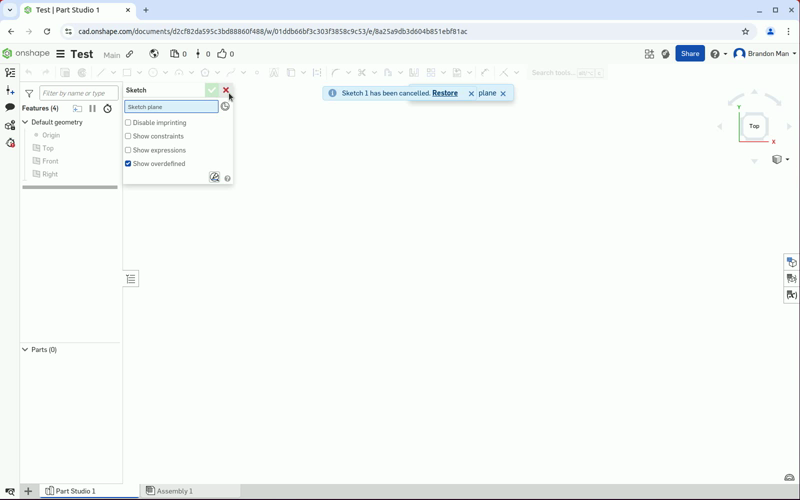
mouse_move(73, 150)
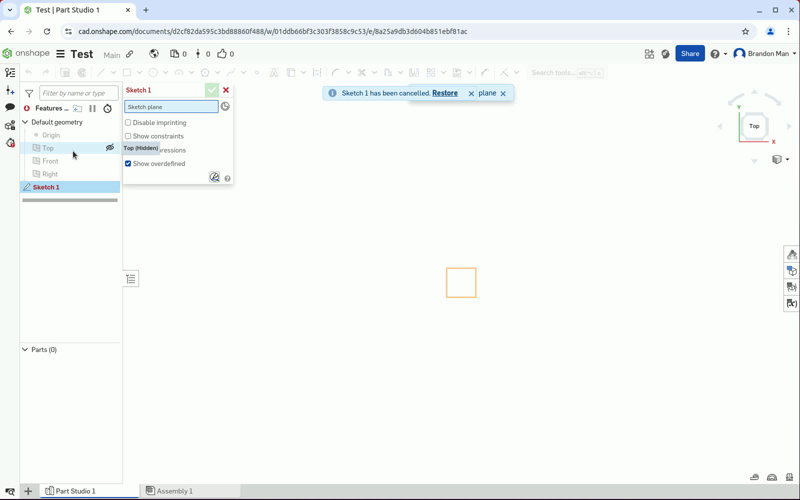
click(73, 150)
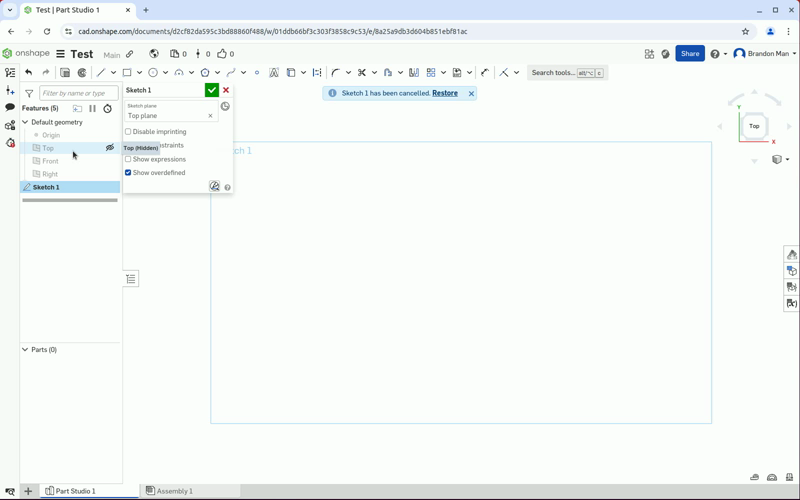
mouse_move(73, 352)
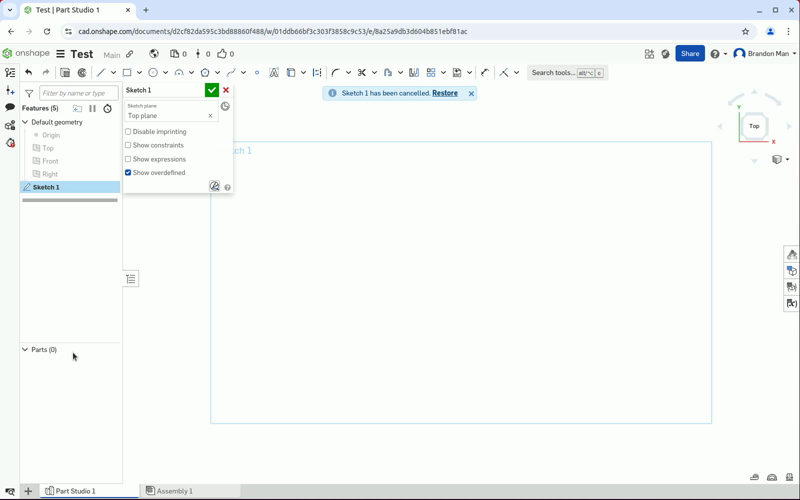
key(y)
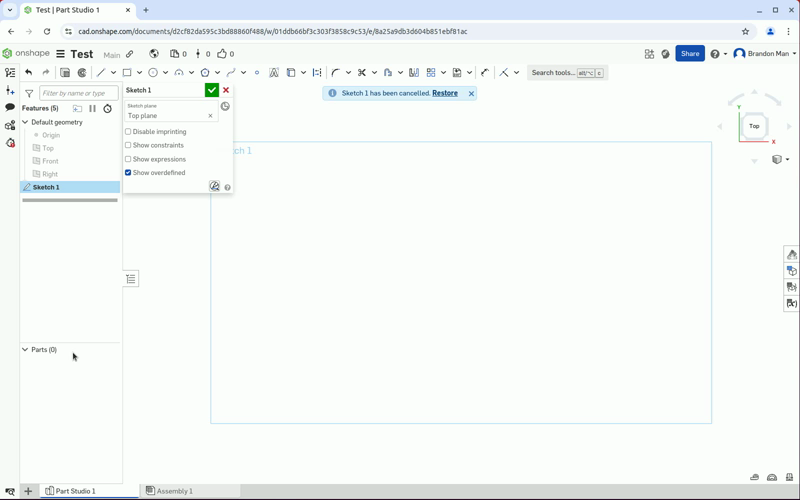
key(c)
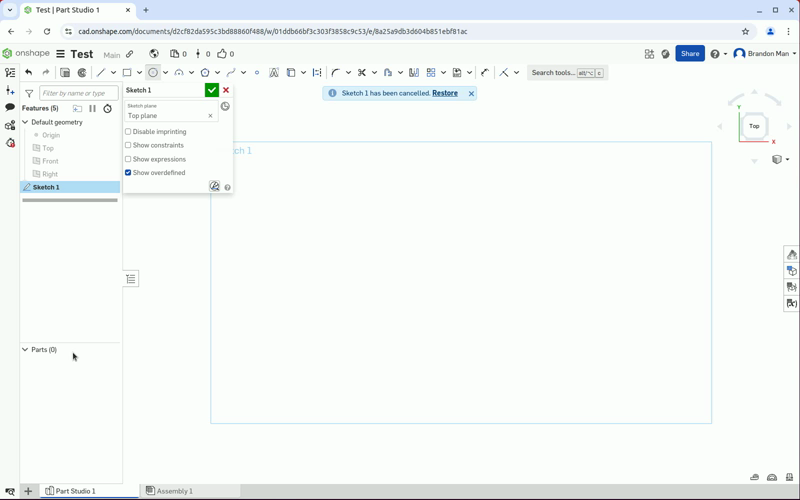
key_down(shift)
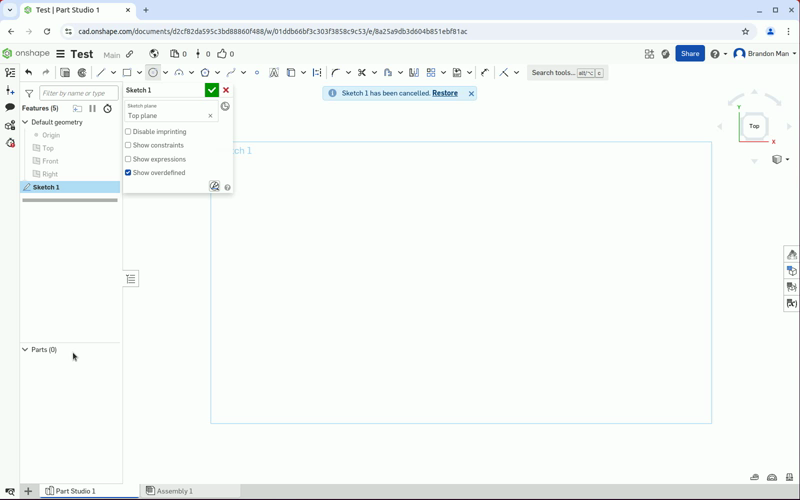
mouse_move(461, 282)
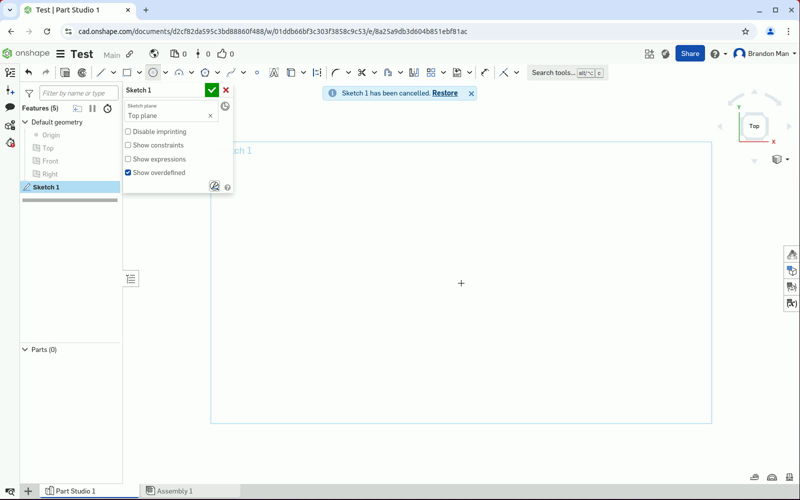
click(461, 282)
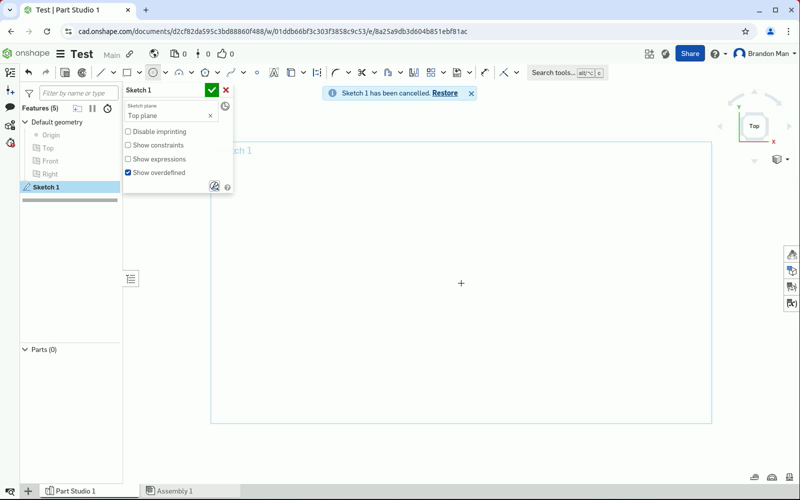
key_up(shift)
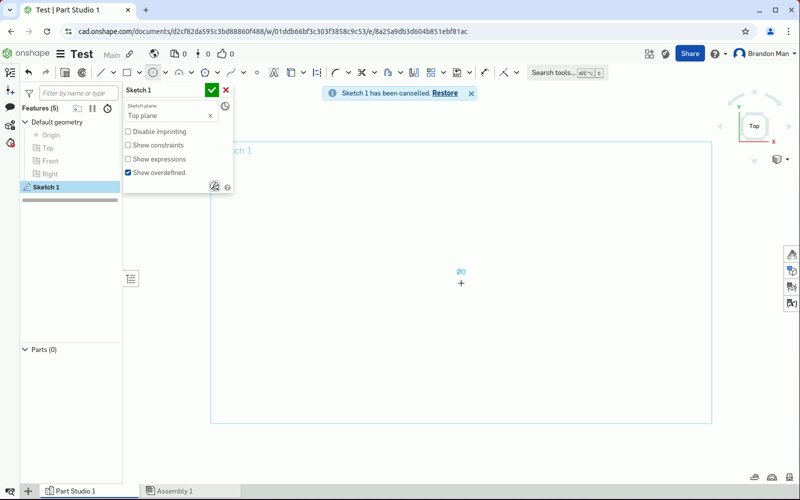
mouse_move(574, 282)
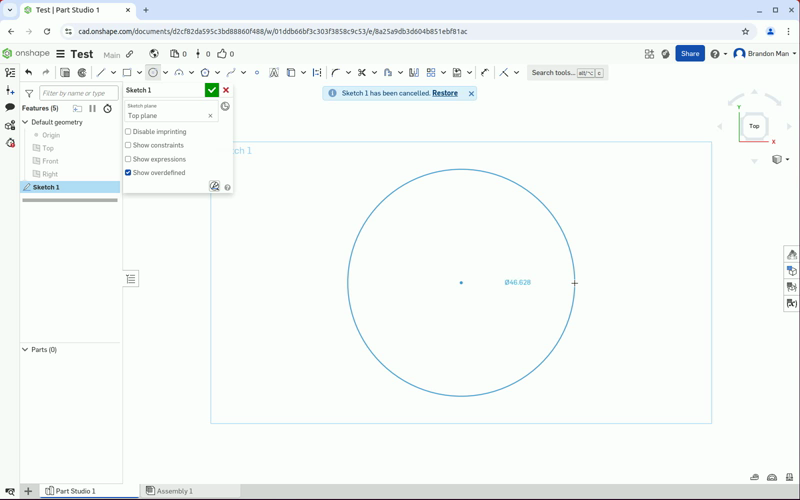
click(574, 282)
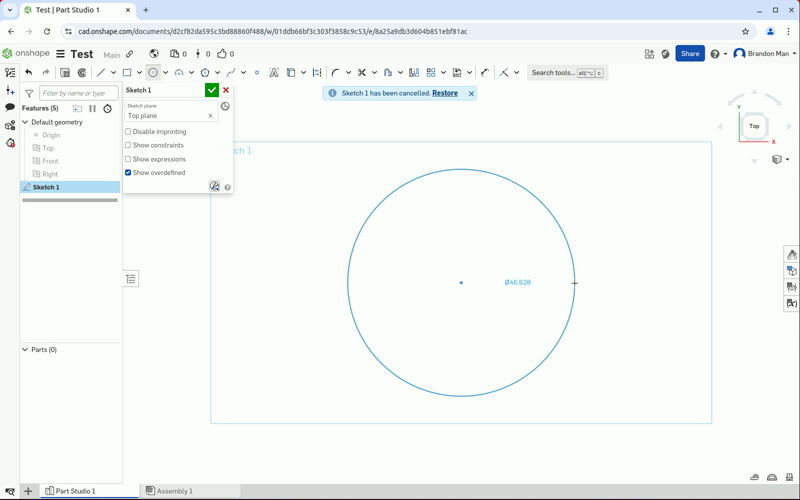
key(esc)
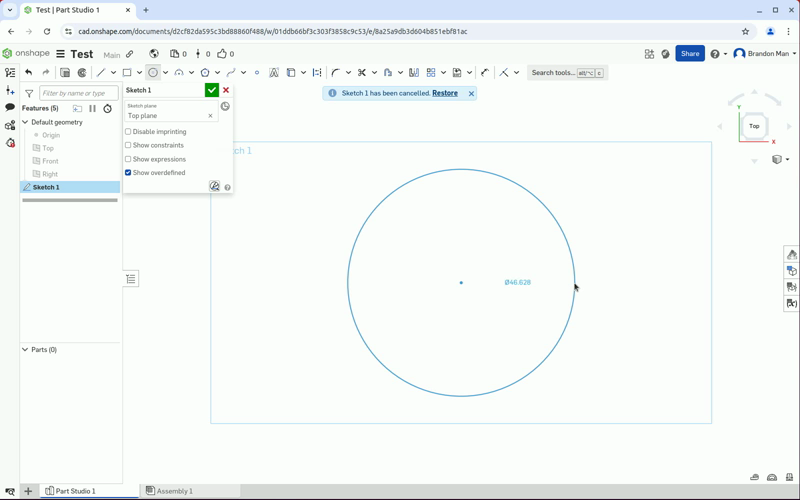
key(c)
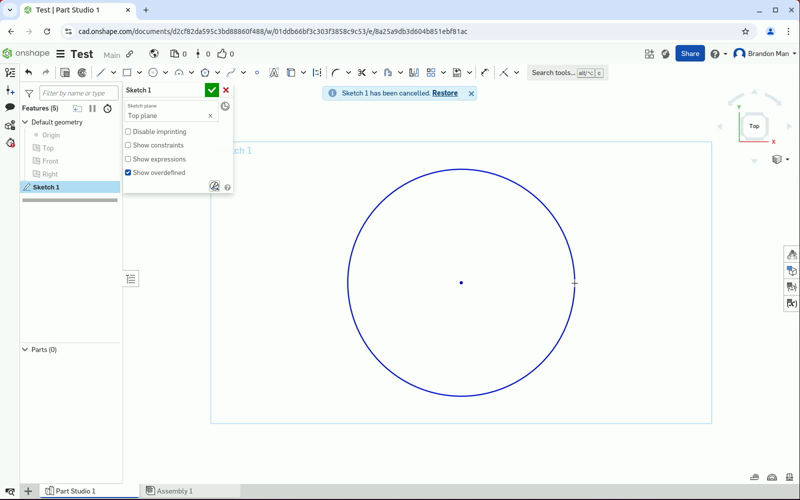
key_down(shift)
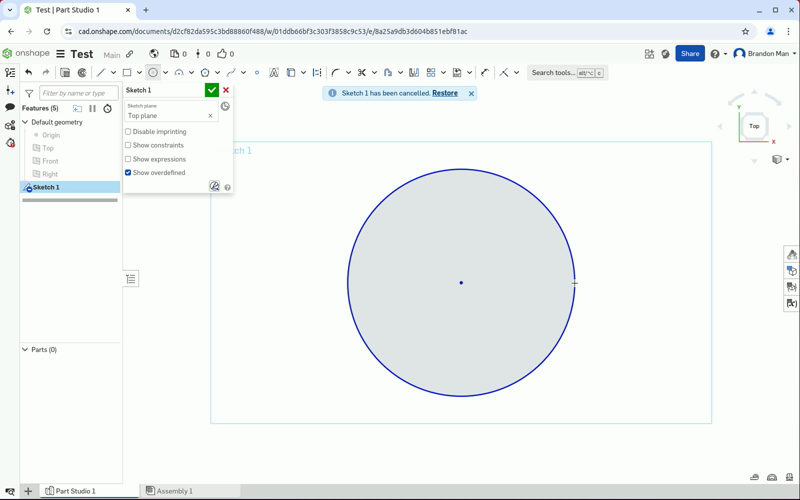
mouse_move(461, 282)
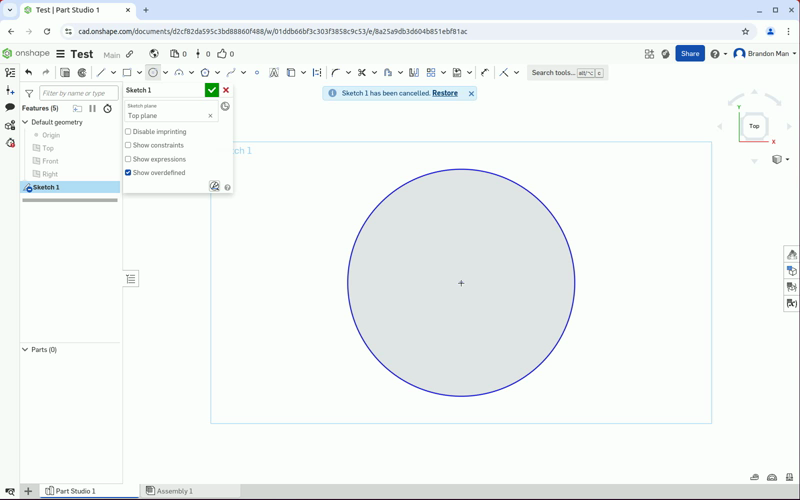
click(461, 282)
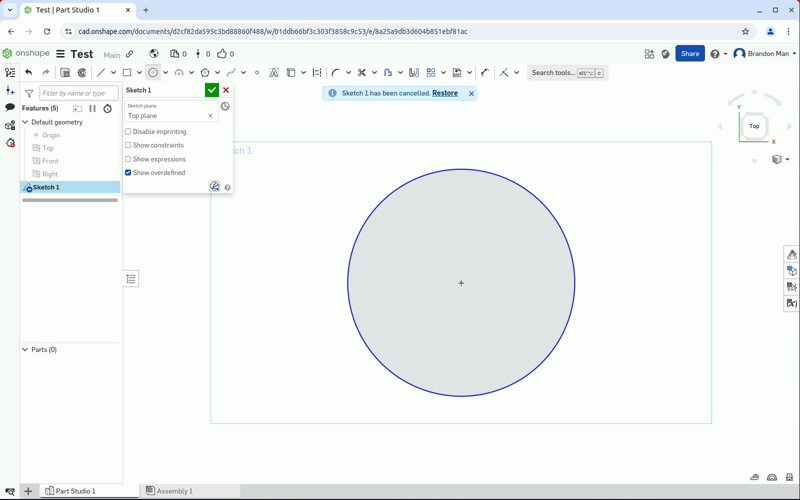
key_up(shift)
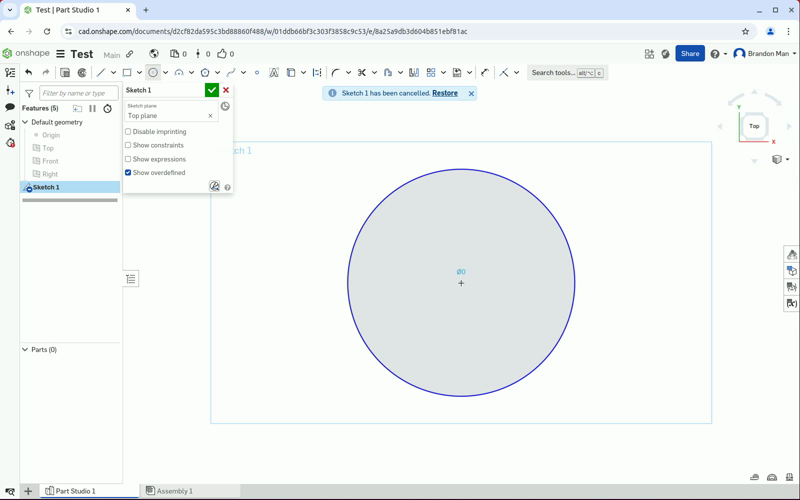
mouse_move(558, 282)
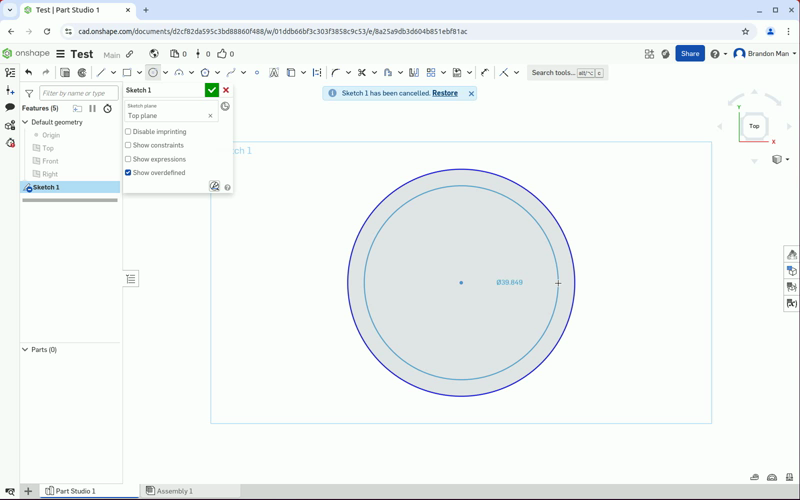
click(558, 282)
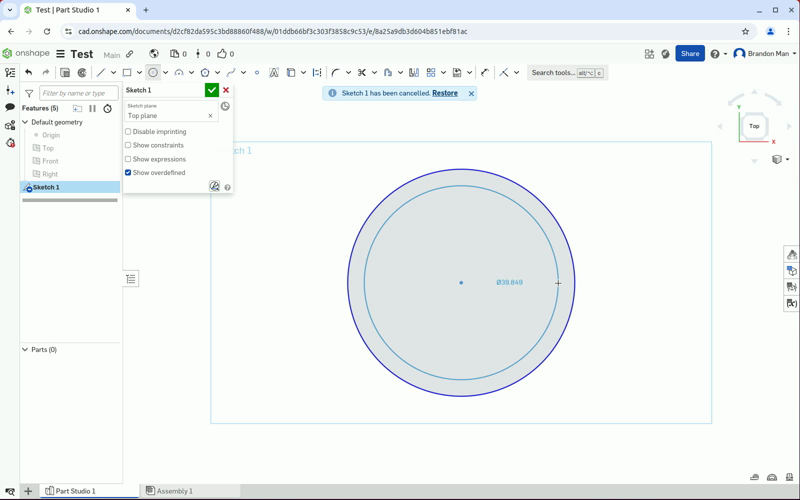
key(esc)
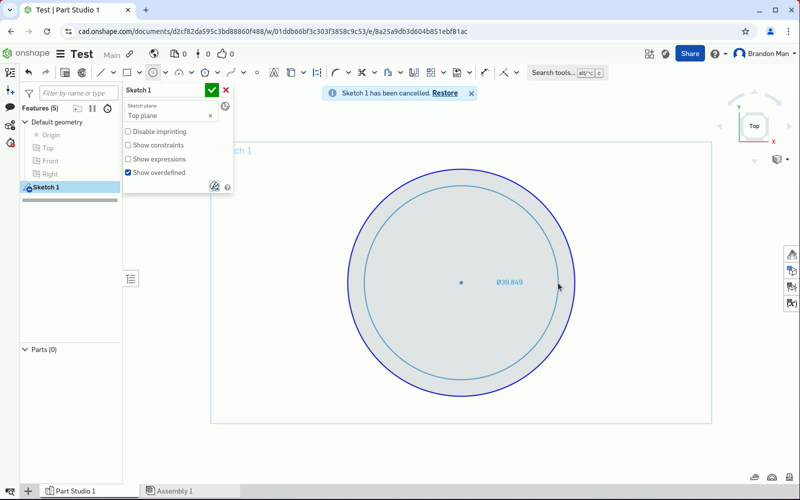
mouse_move(396, 365)
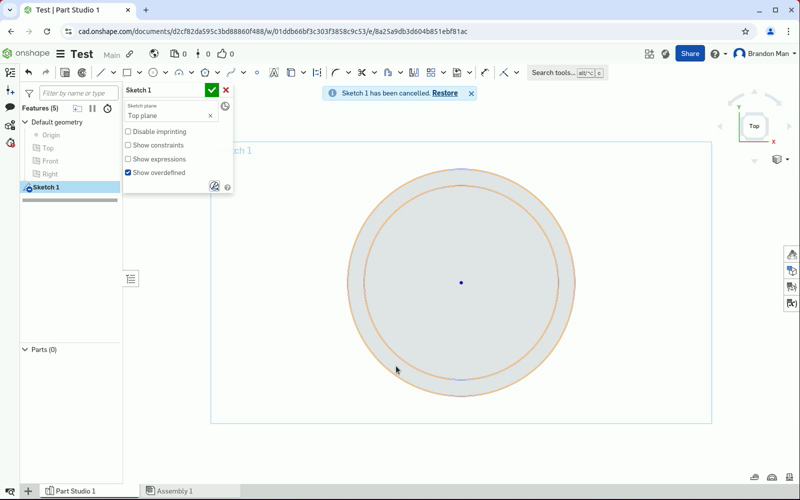
click(396, 365)
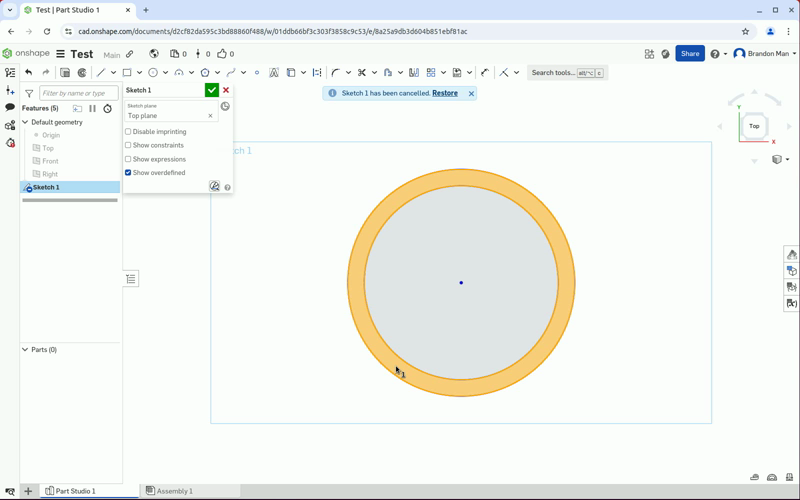
mouse_move(73, 352)
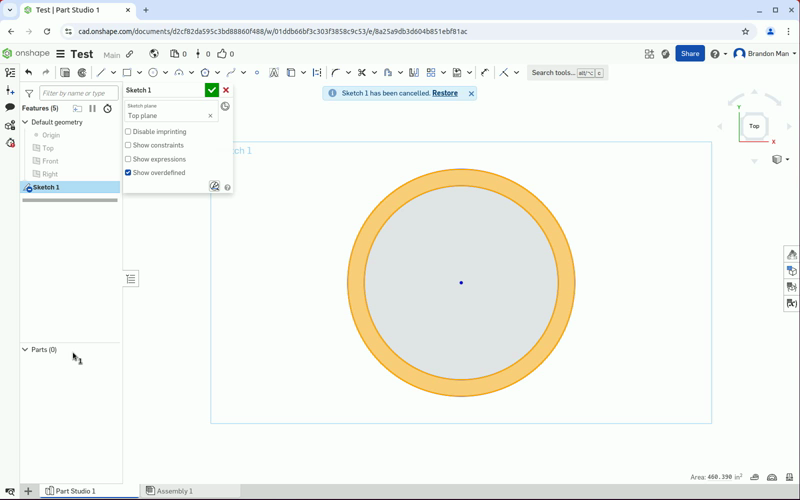
key(shift+y)
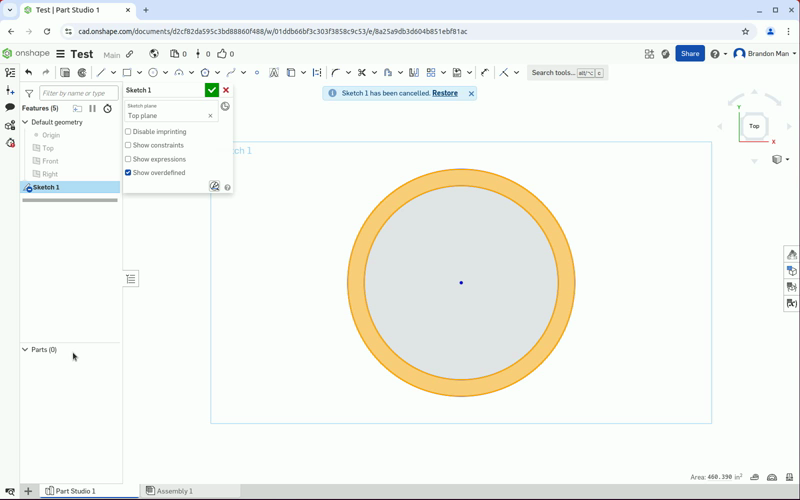
key(shift+e)
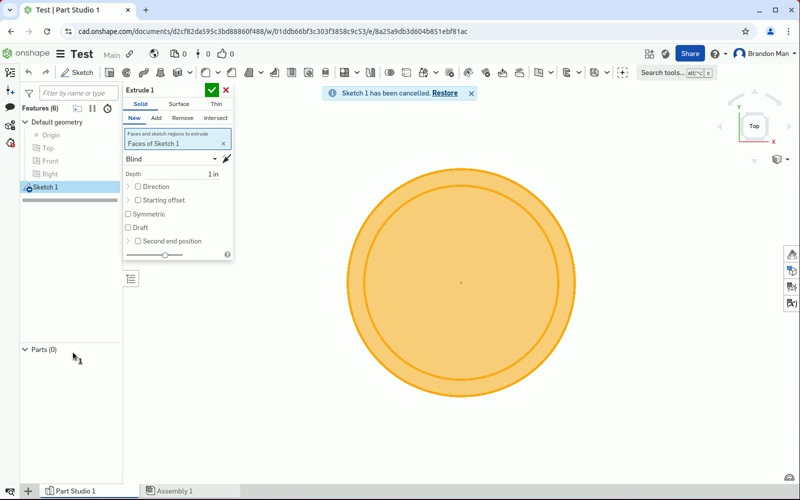
mouse_move(143, 106)
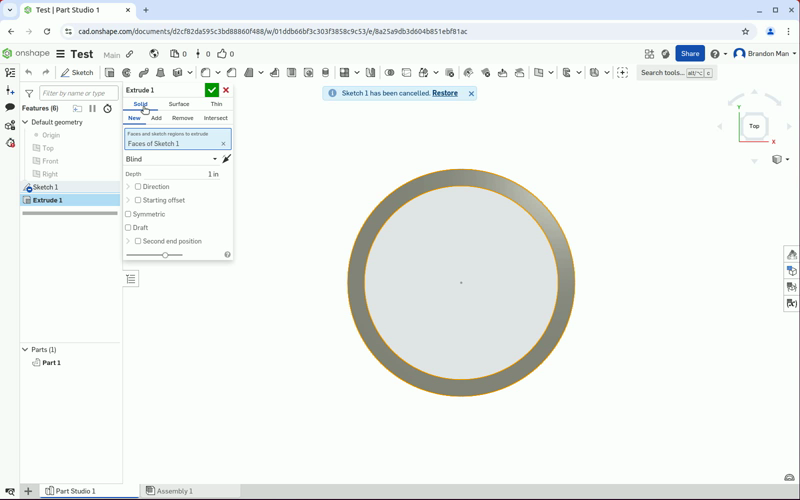
click(143, 106)
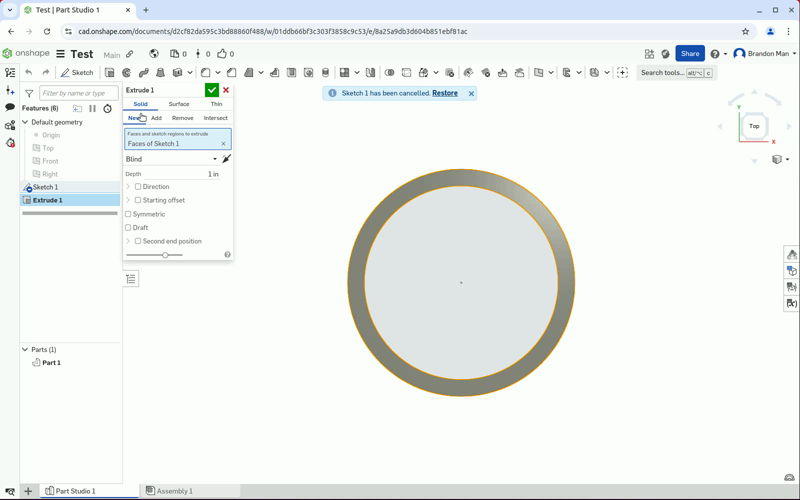
mouse_move(137, 120)
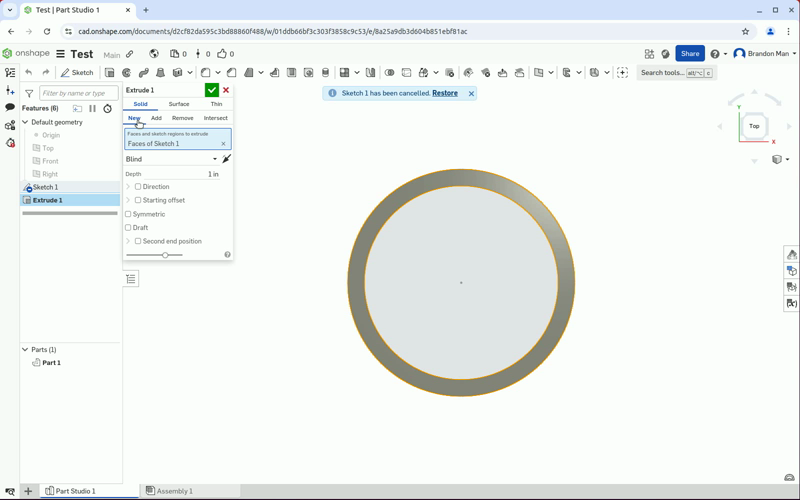
click(137, 120)
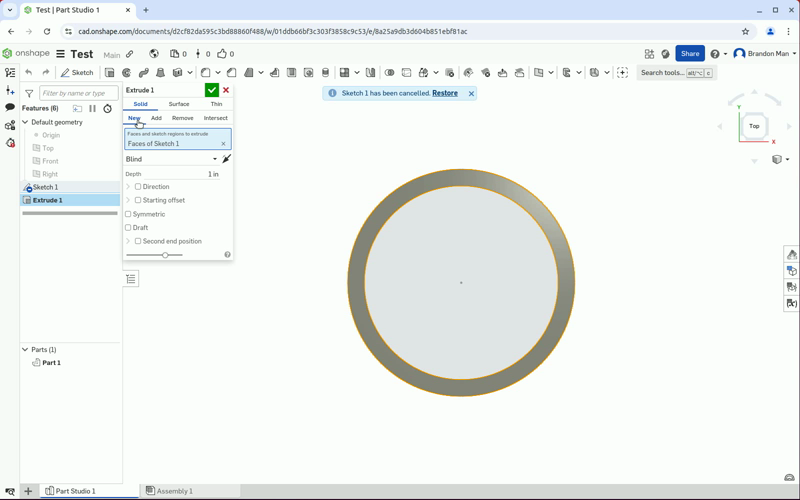
key(tab, 4)
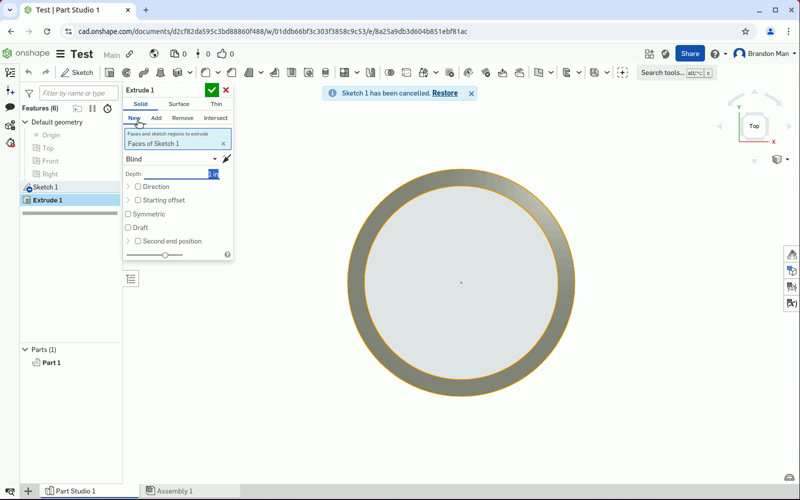
text(19.979)
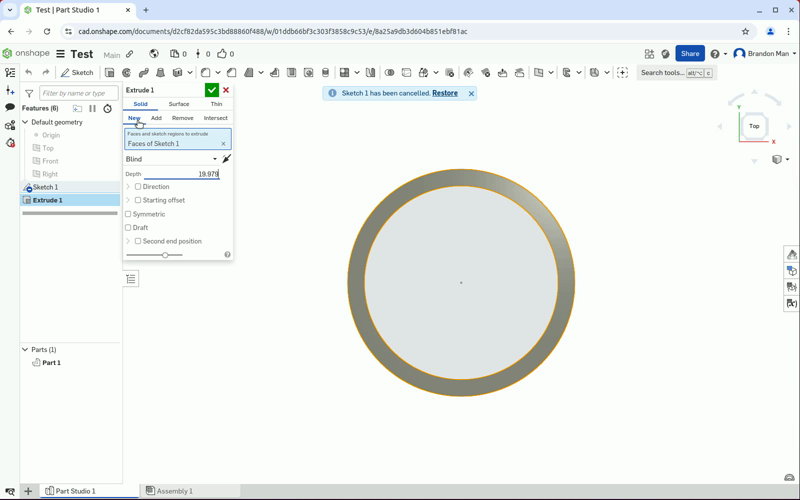
key(enter)
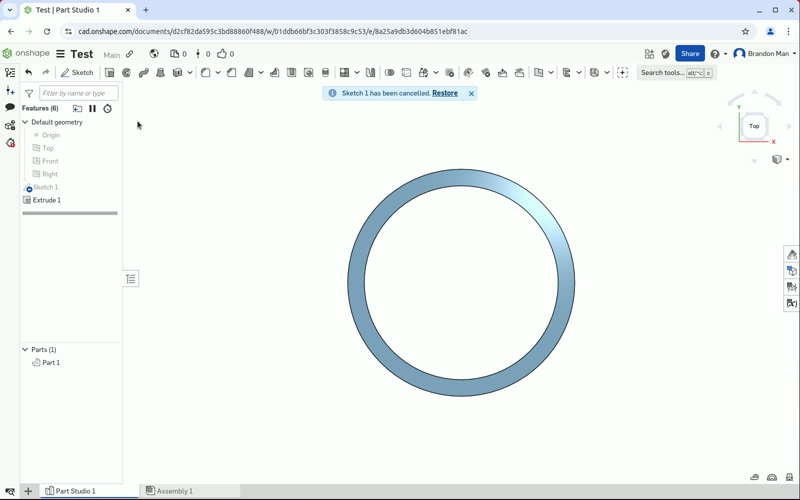
key(shift+h)
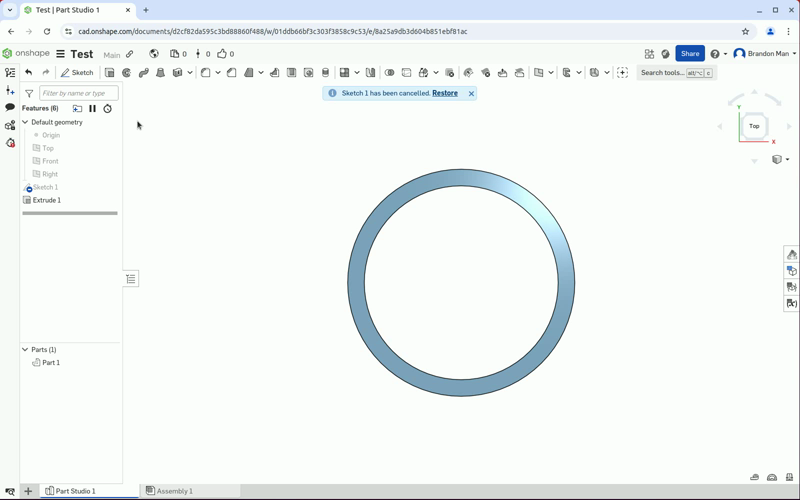
key(shift+h)
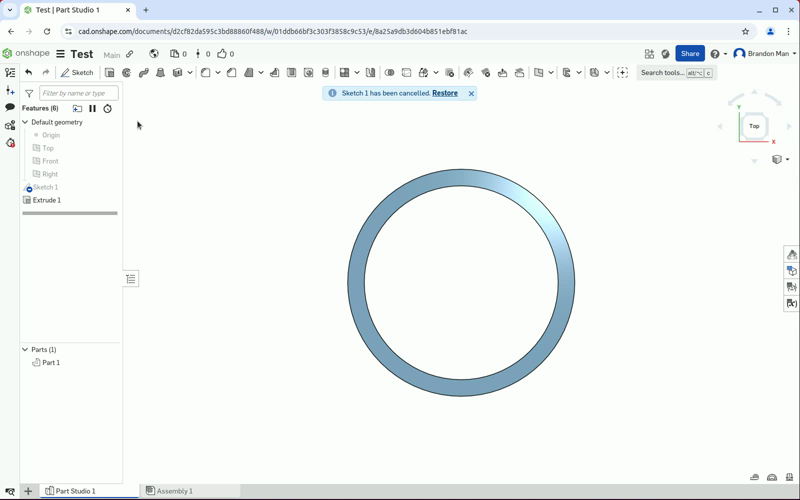
mouse_move(73, 189)
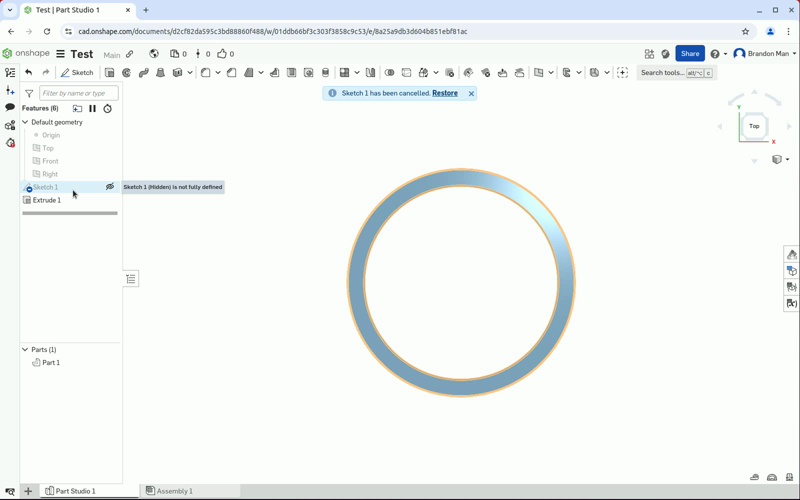
click(73, 189)
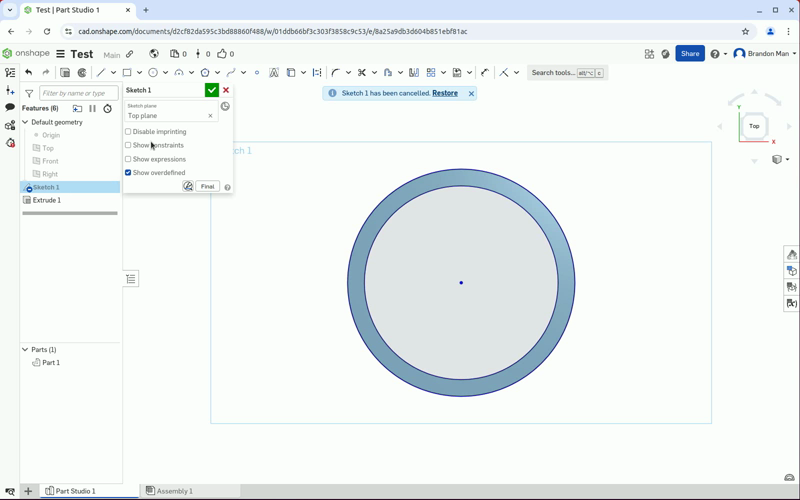
mouse_move(229, 92)
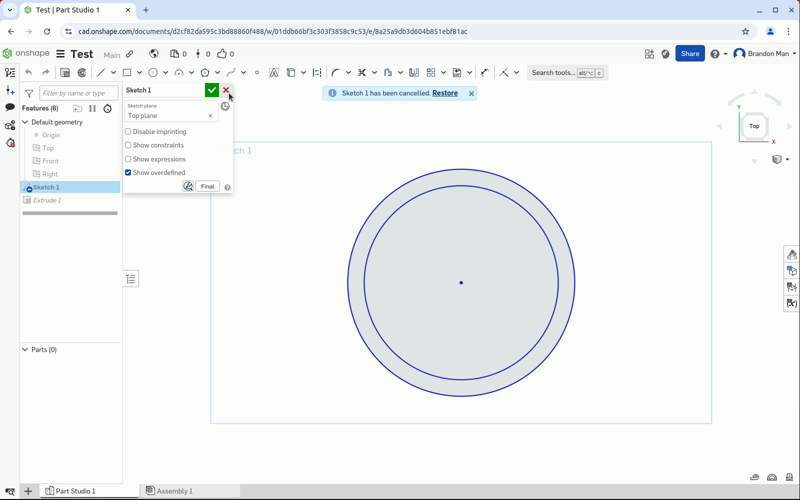
click(229, 92)
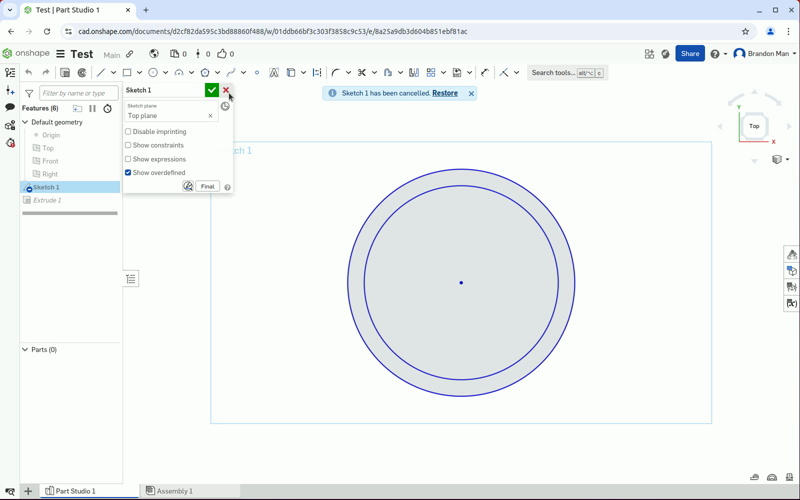
key(shift+s)
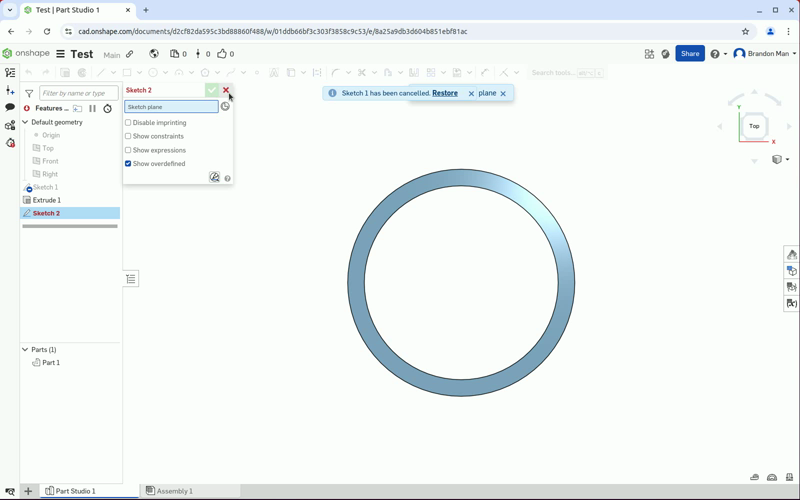
mouse_move(73, 150)
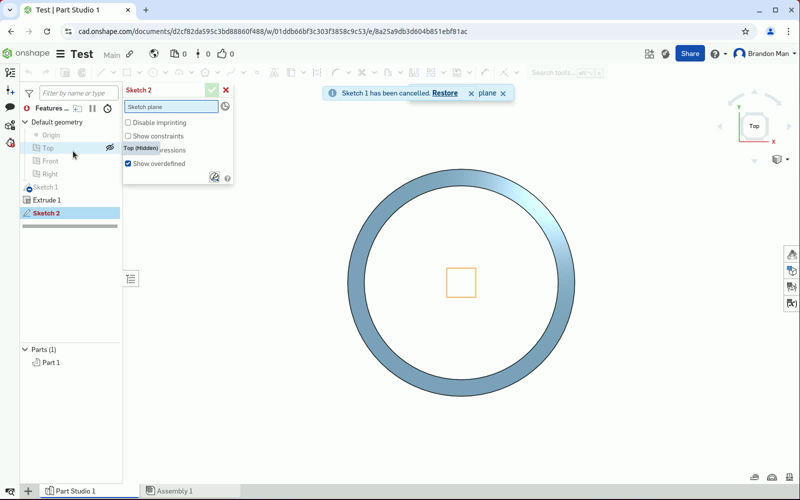
click(73, 150)
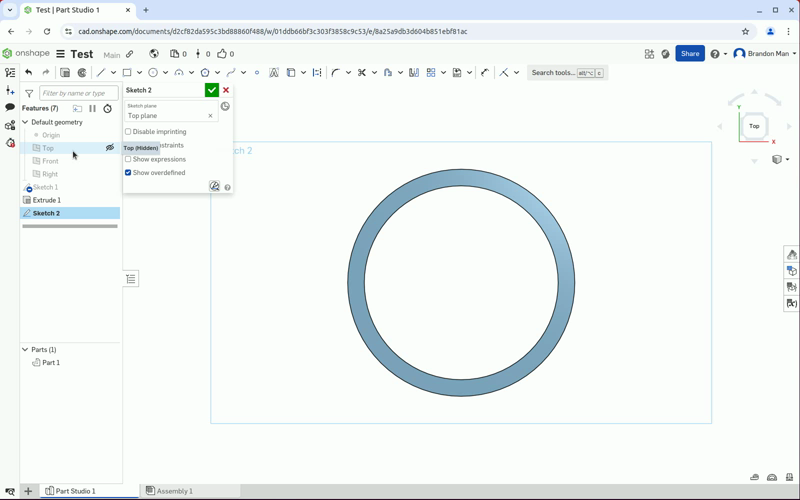
mouse_move(73, 352)
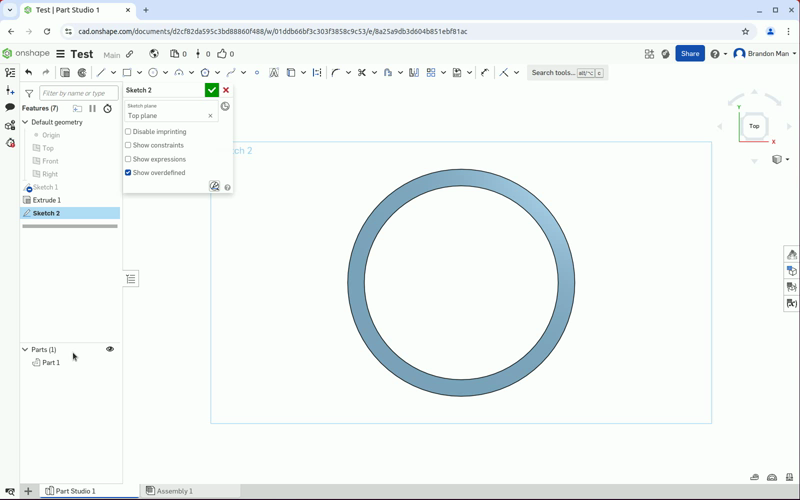
key(y)
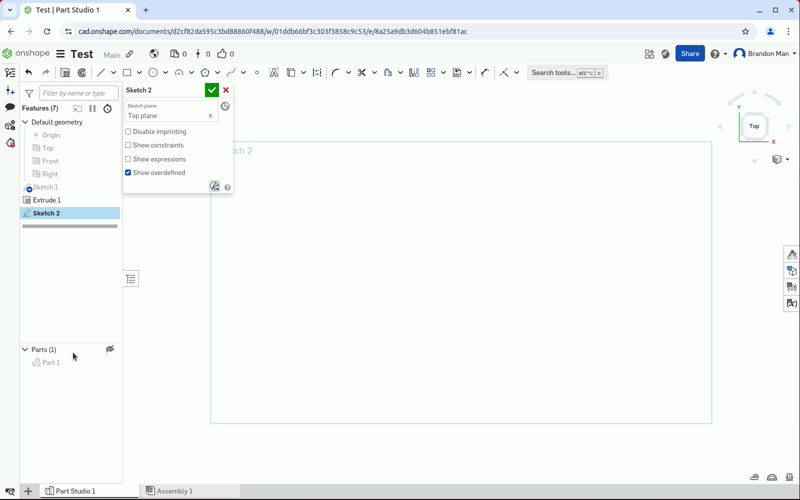
key(c)
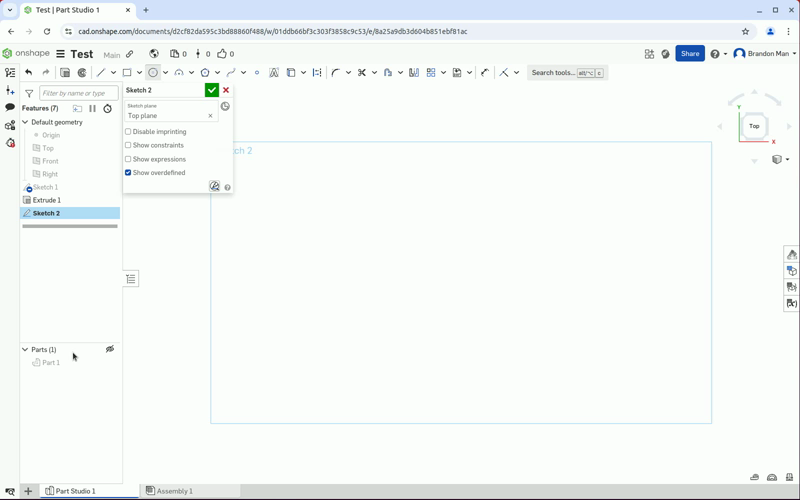
key_down(shift)
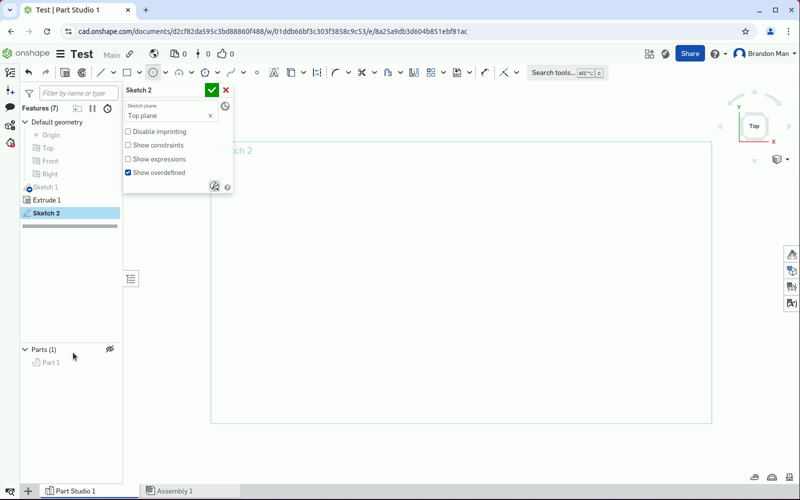
mouse_move(461, 282)
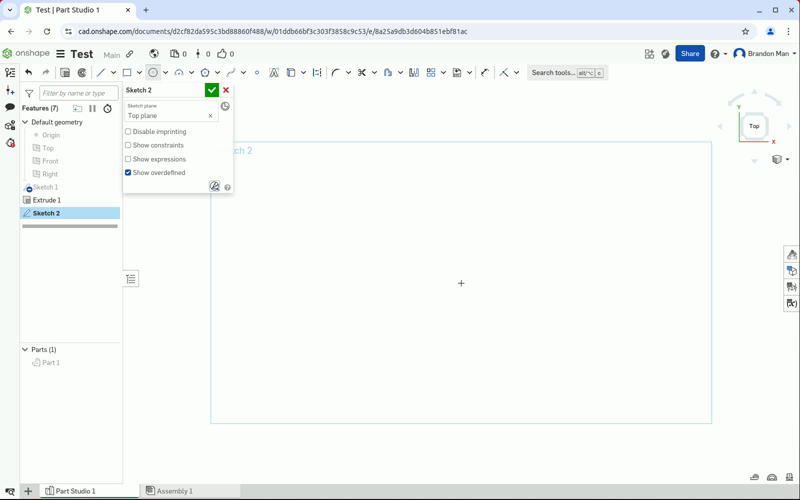
click(461, 282)
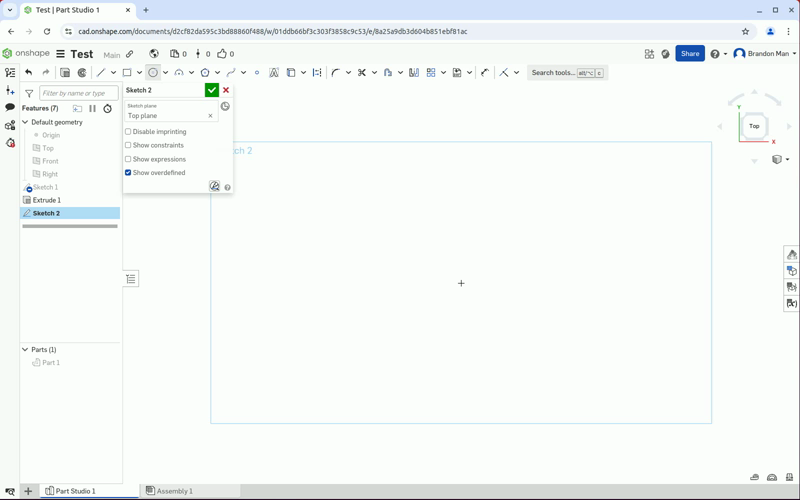
key_up(shift)
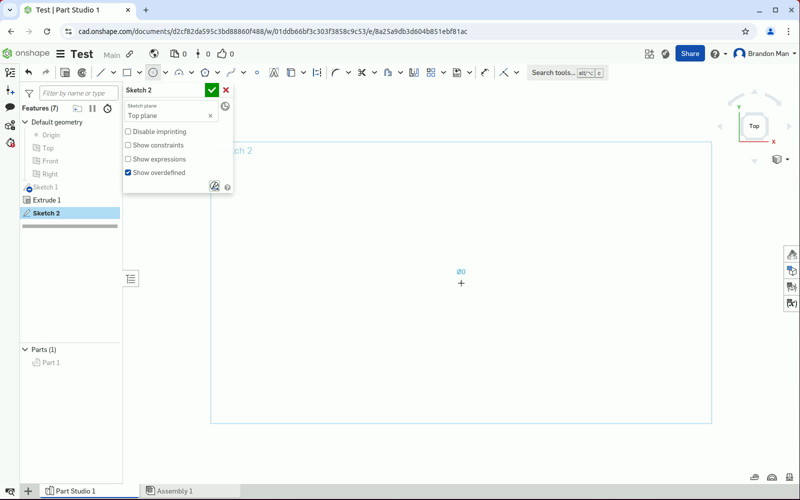
mouse_move(574, 282)
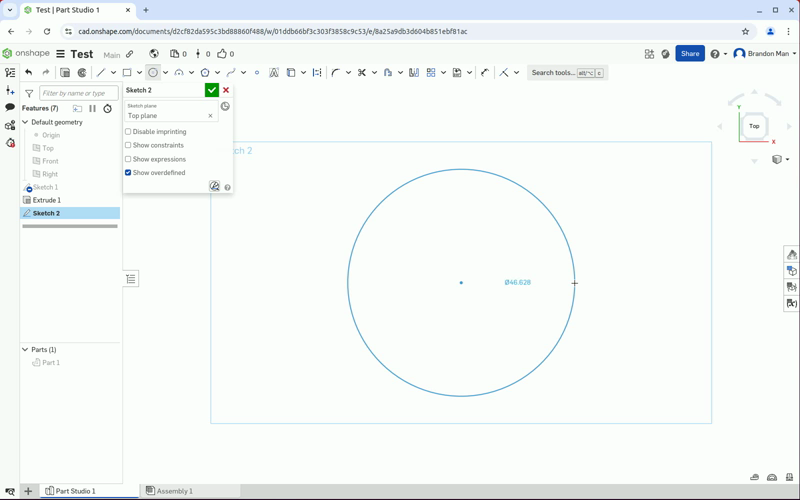
click(574, 282)
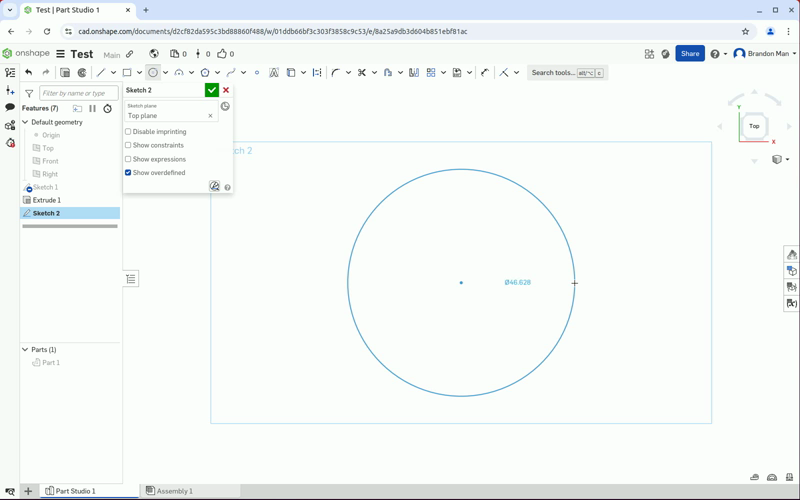
key(esc)
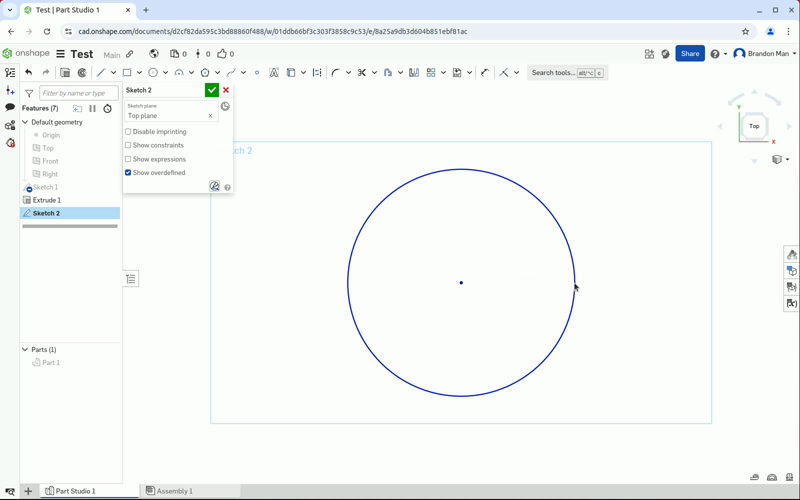
mouse_move(411, 301)
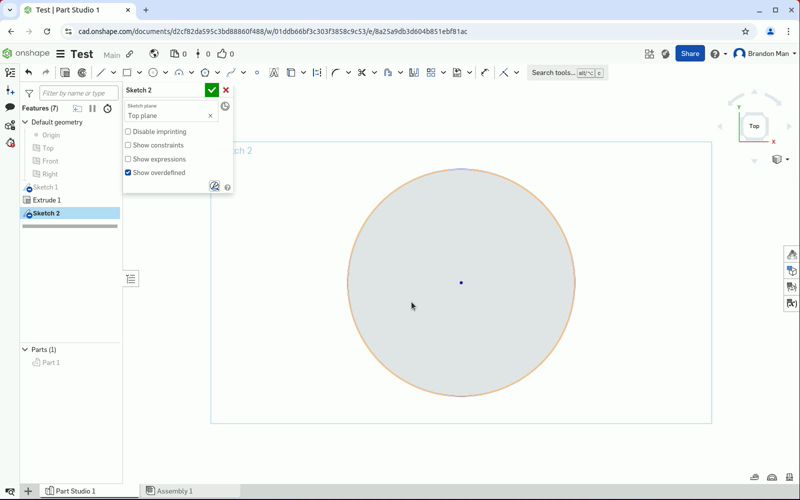
click(411, 301)
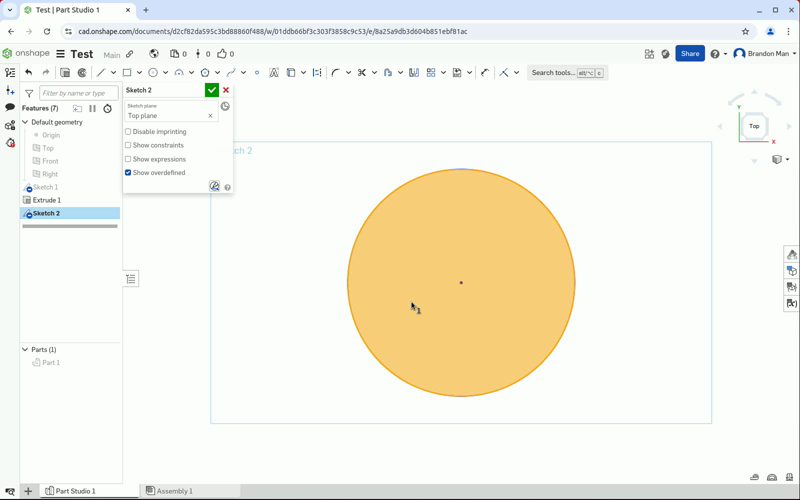
mouse_move(73, 352)
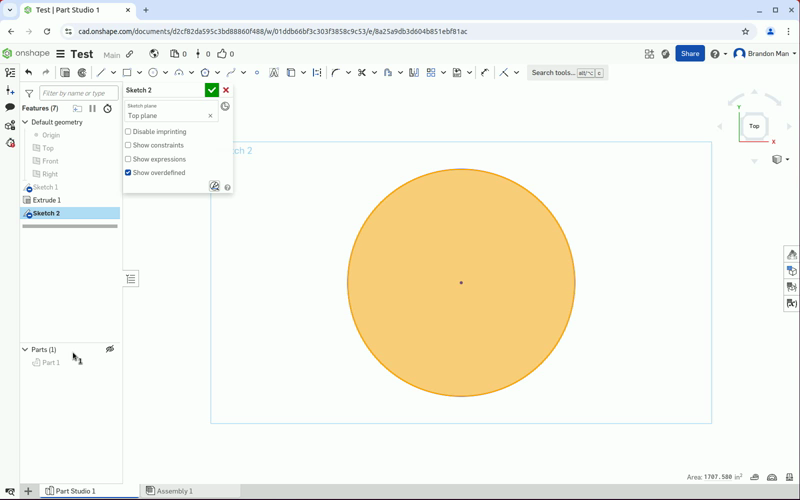
key(shift+y)
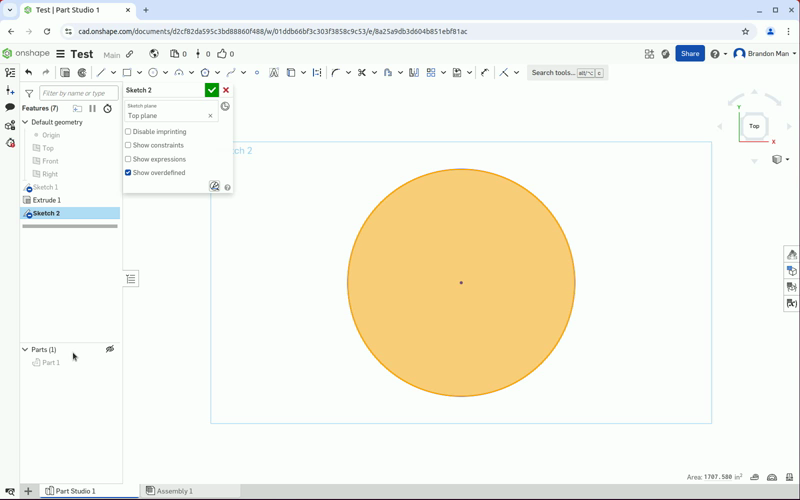
key(shift+e)
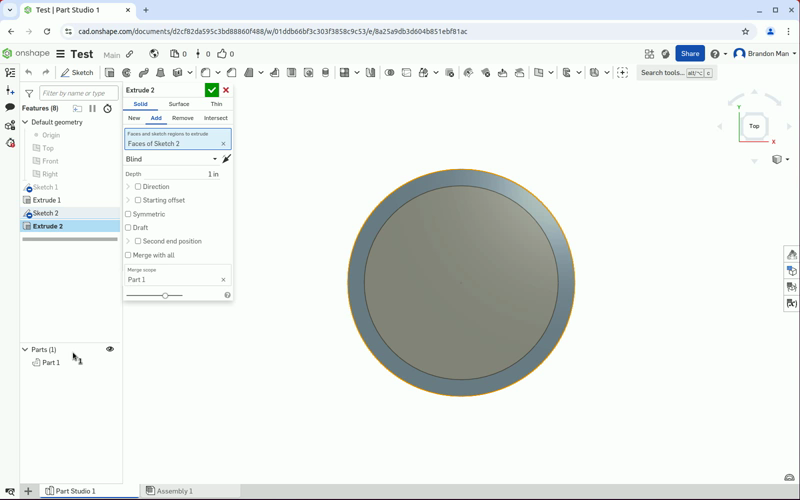
mouse_move(143, 106)
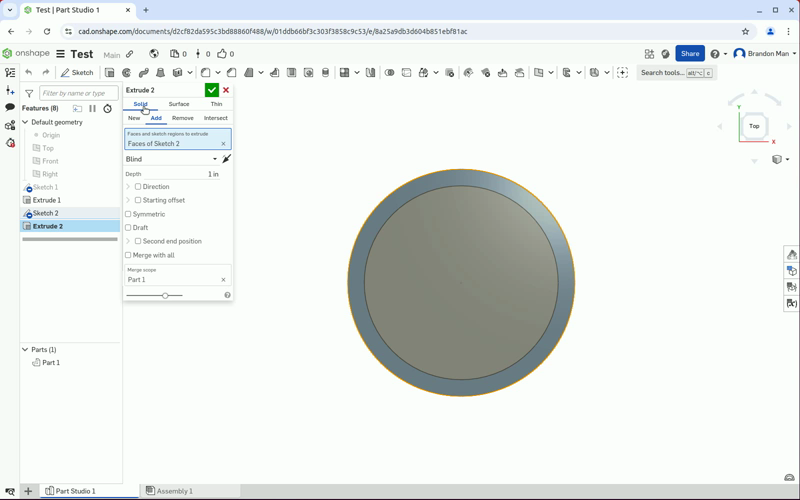
click(143, 106)
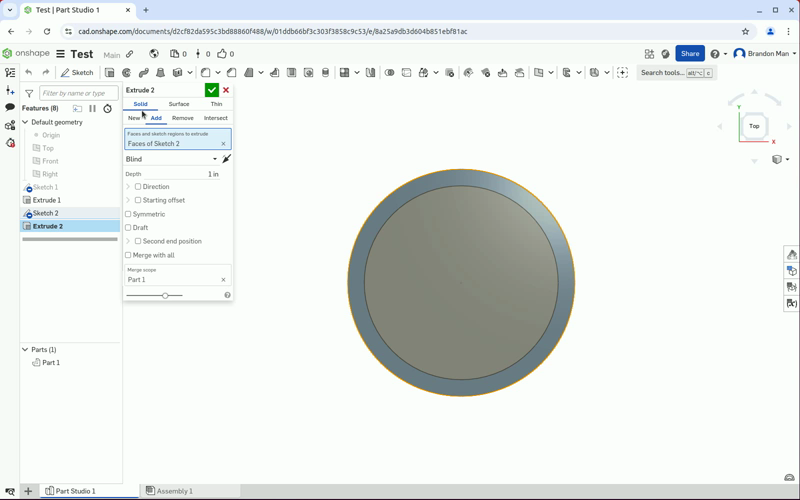
mouse_move(137, 120)
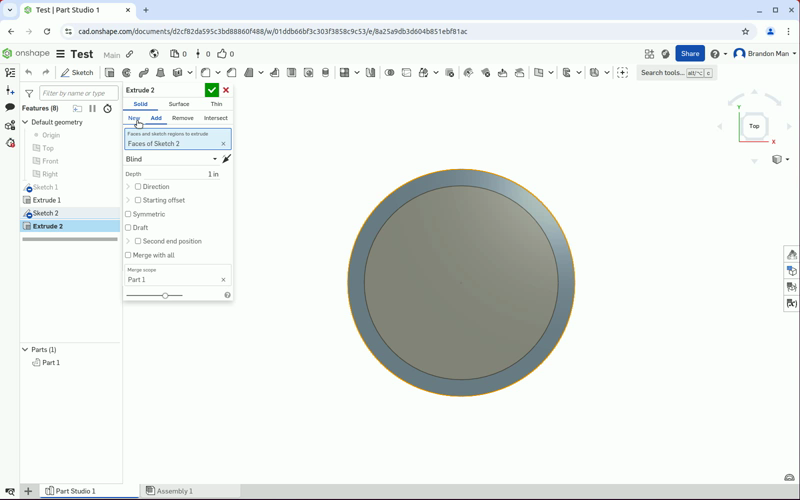
click(137, 120)
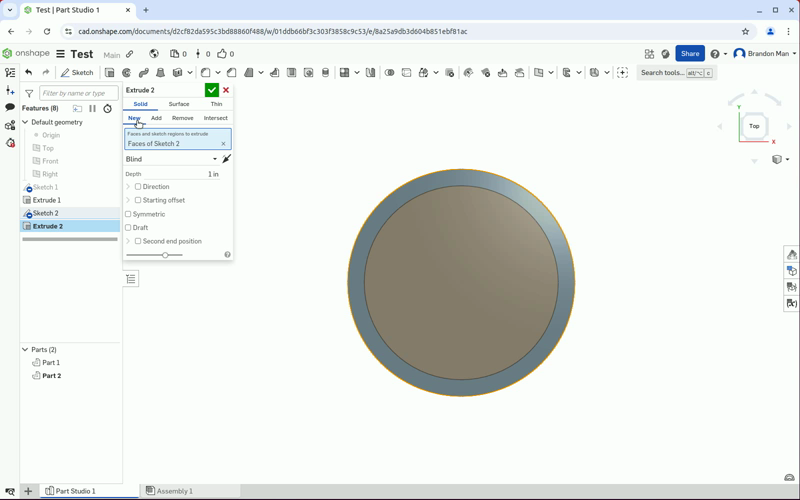
key(tab, 4)
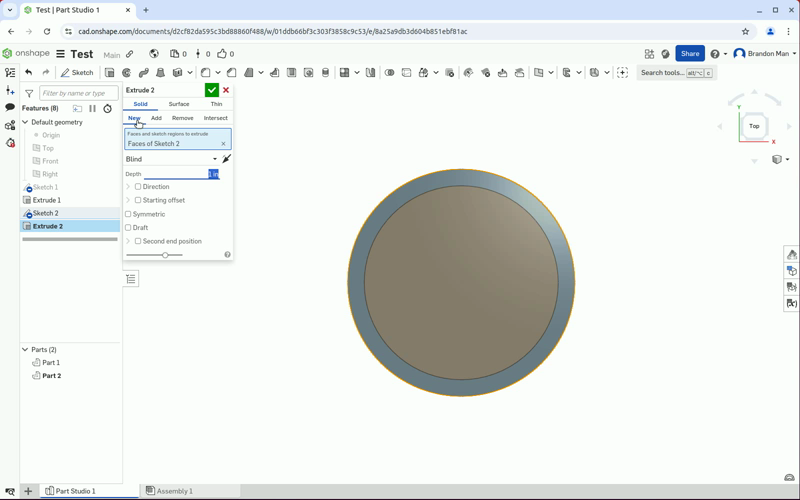
text(5.055)
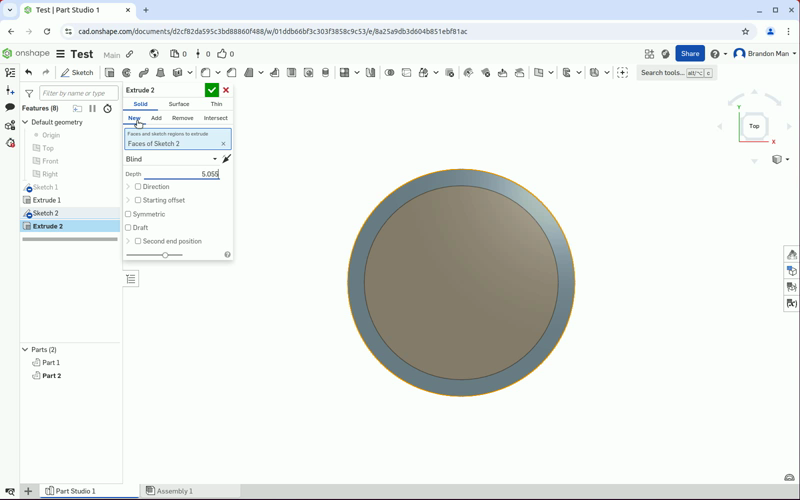
key(enter)
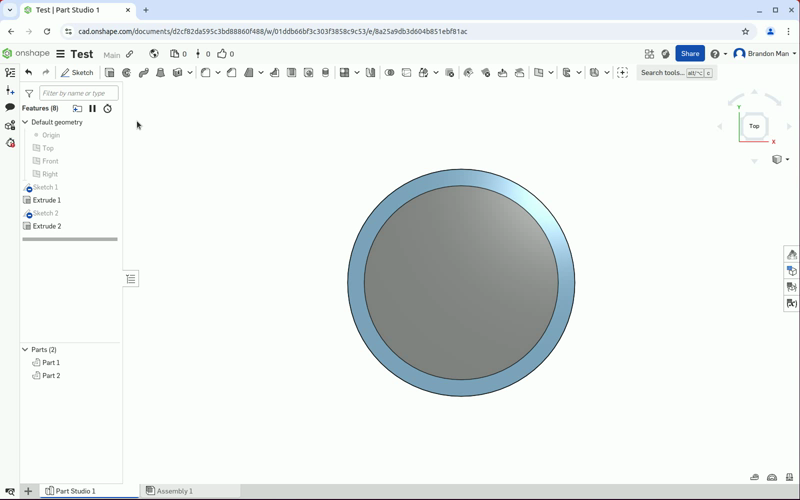
key(shift+h)
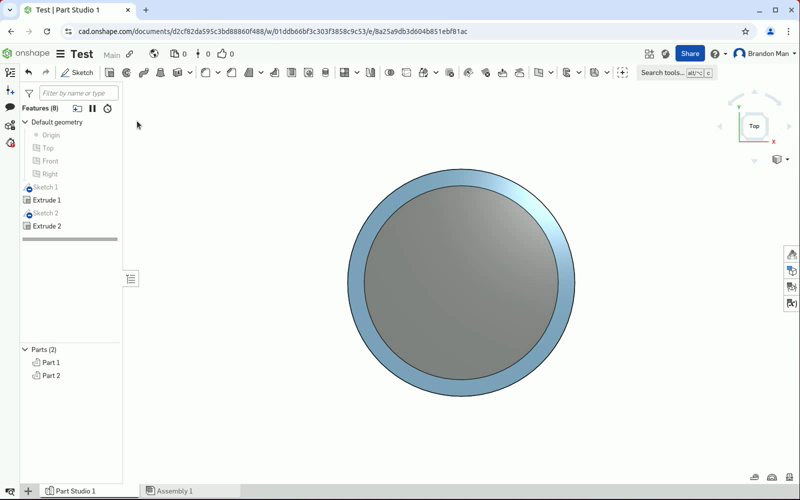
key(shift+h)
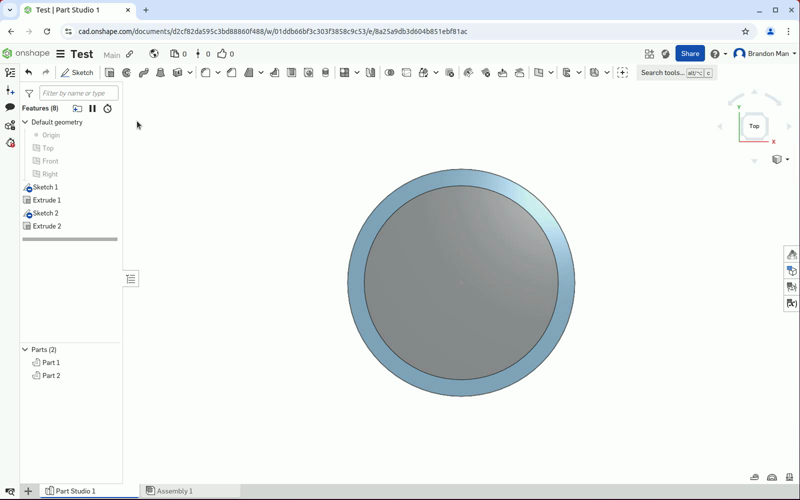
key(shift+7)
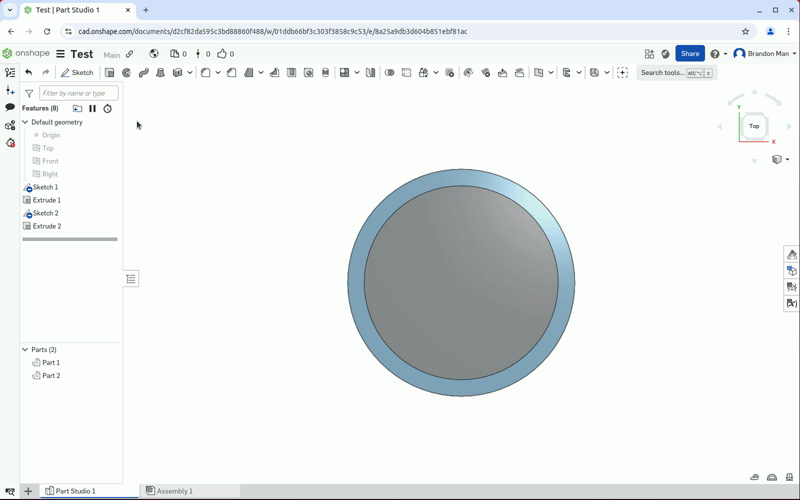
key(up, 3)
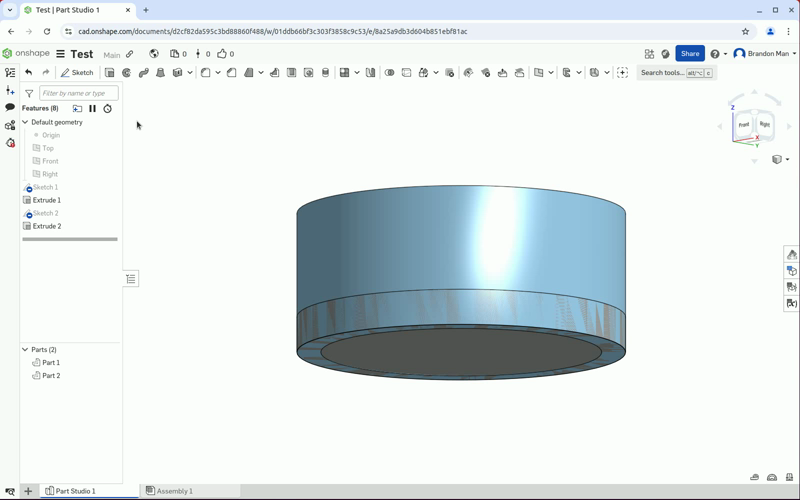
key(left, 3)
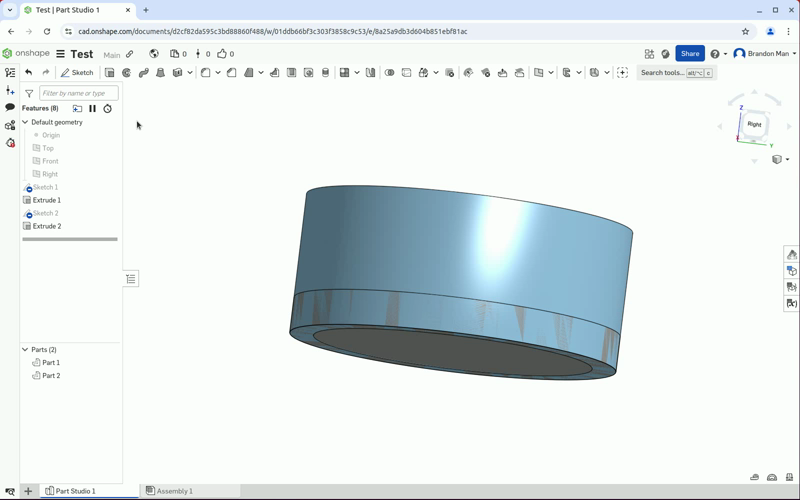
key(right, 3)
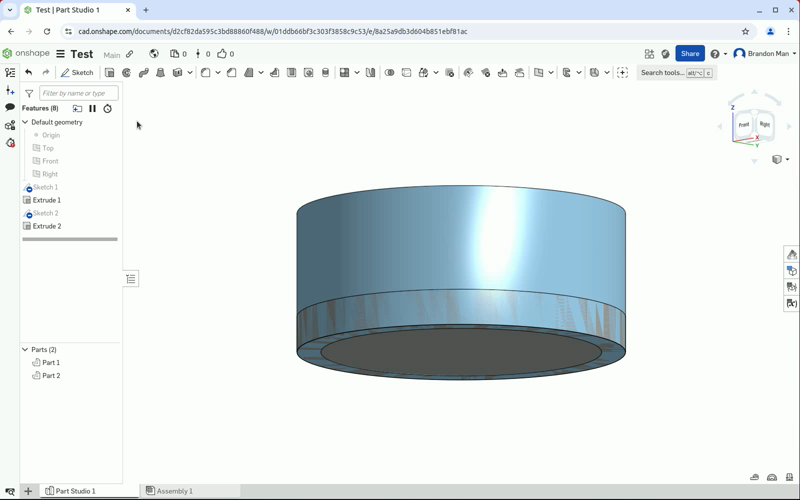
key(down, 3)
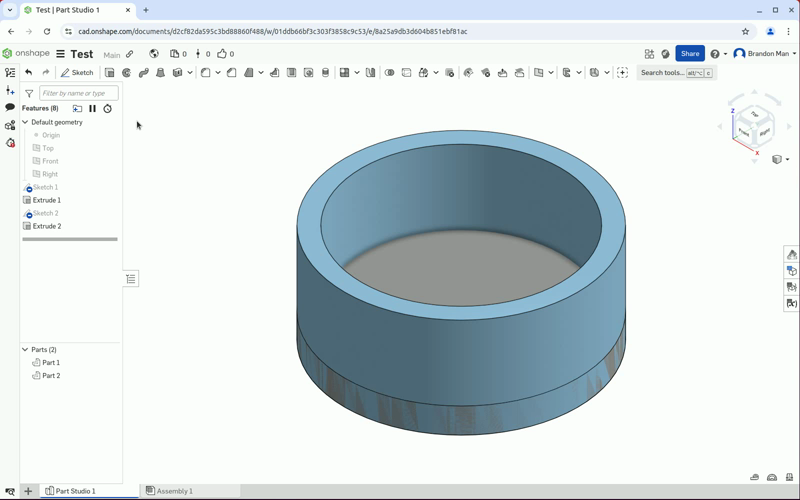
mouse_move(73, 189)
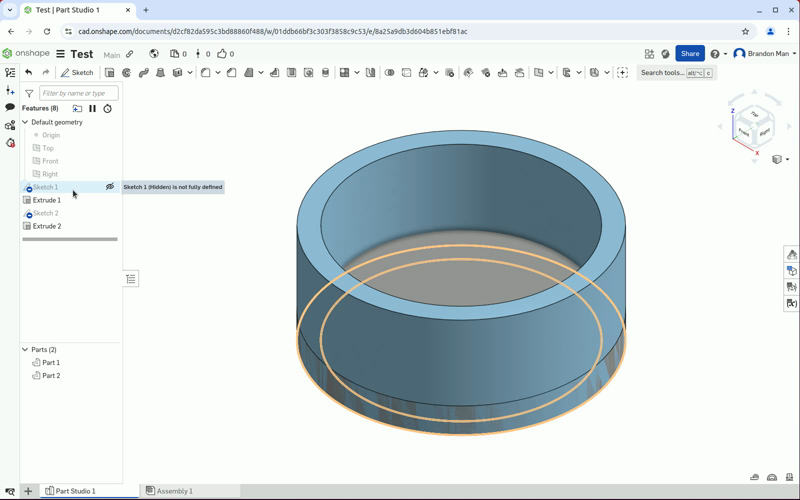
click(73, 189)